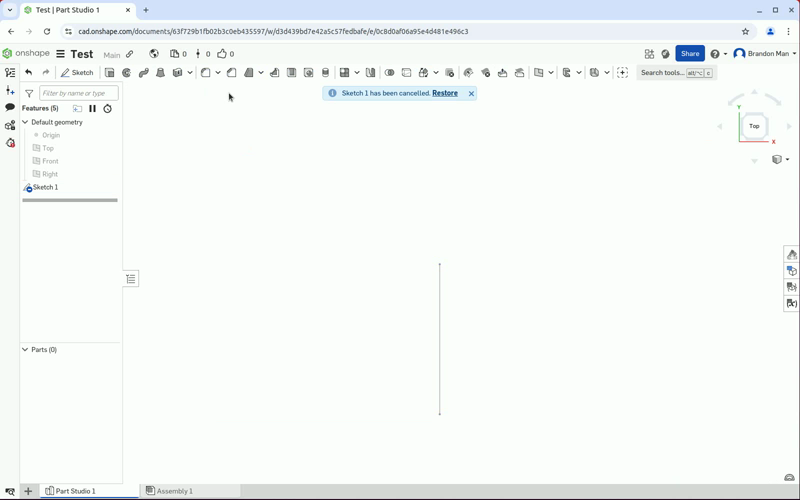
key(shift+h)
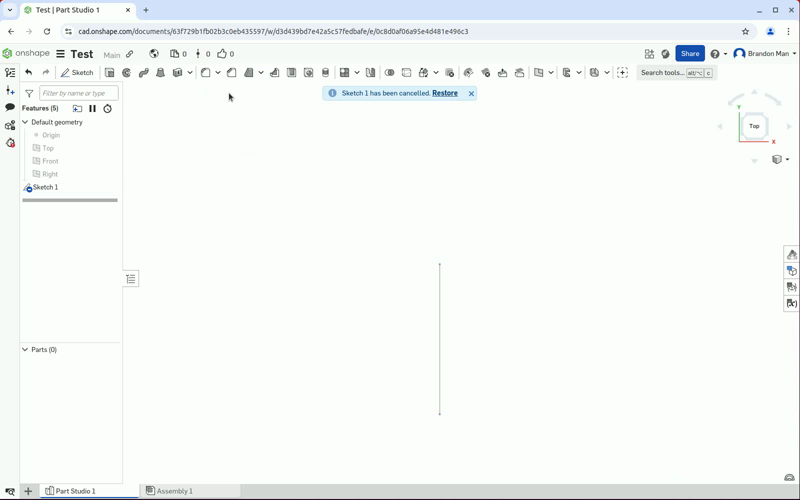
key(shift+s)
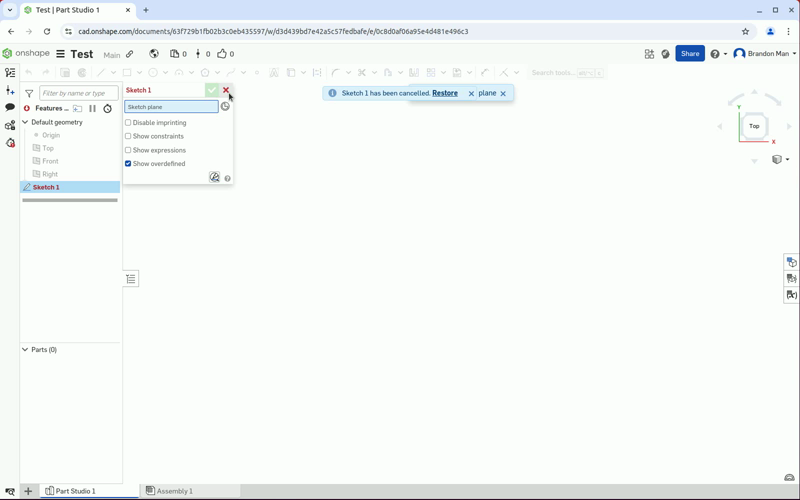
mouse_move(73, 150)
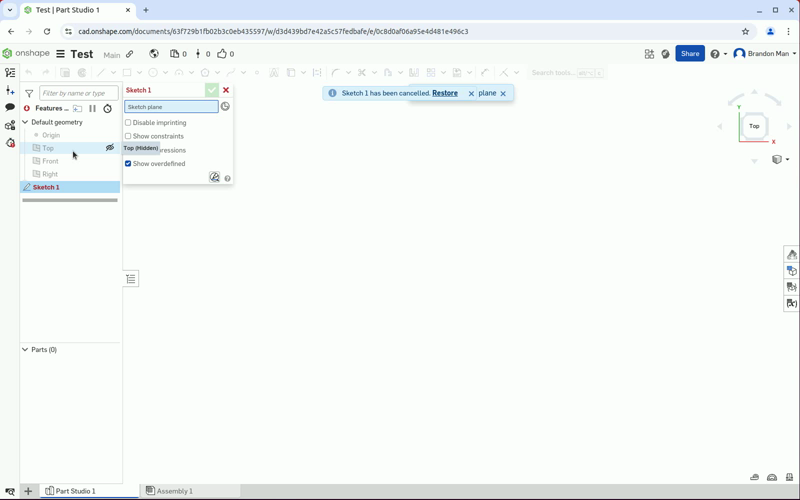
click(73, 150)
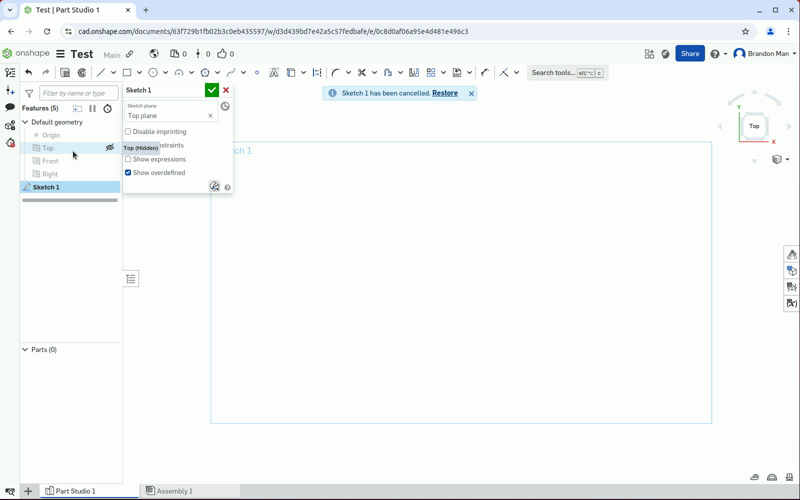
mouse_move(73, 352)
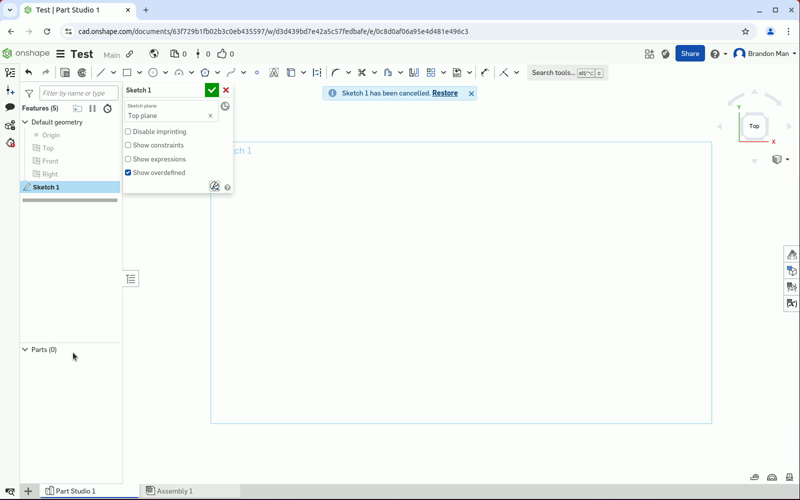
key(y)
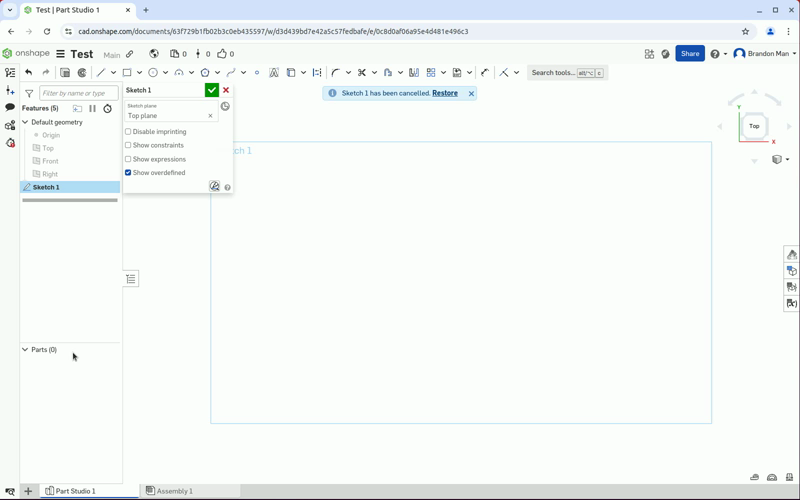
key(c)
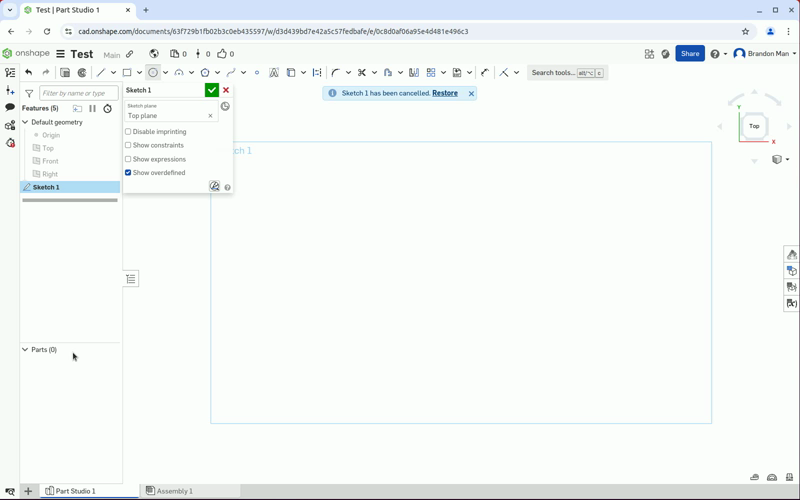
key_down(shift)
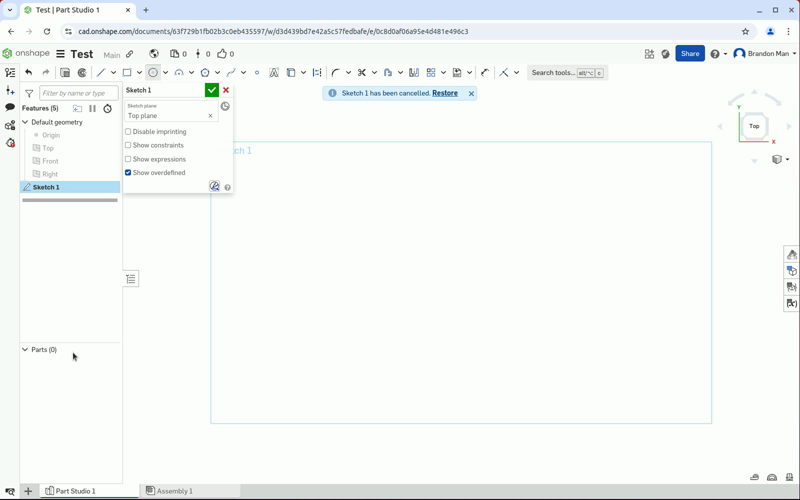
mouse_move(461, 282)
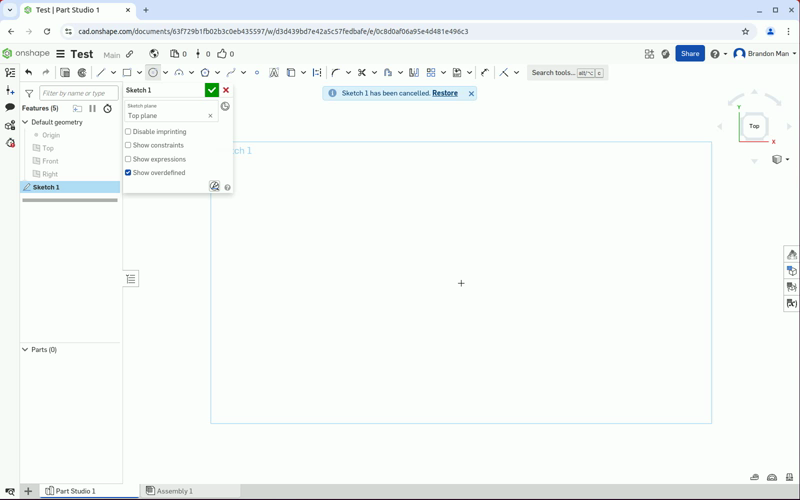
click(461, 282)
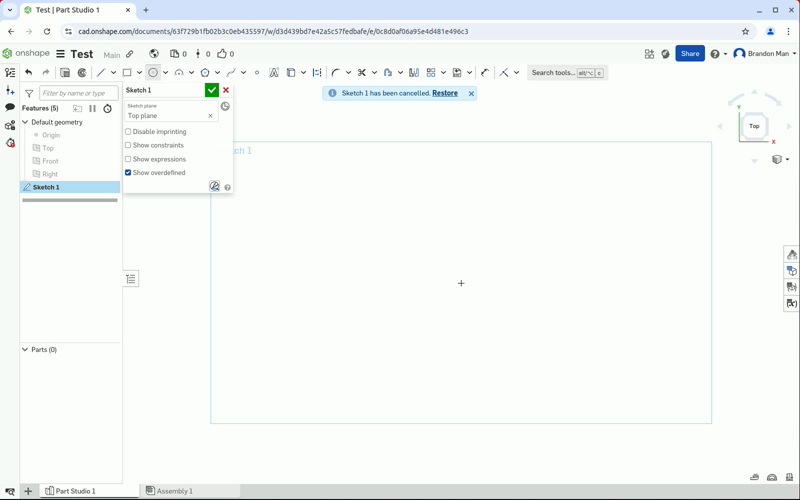
key_up(shift)
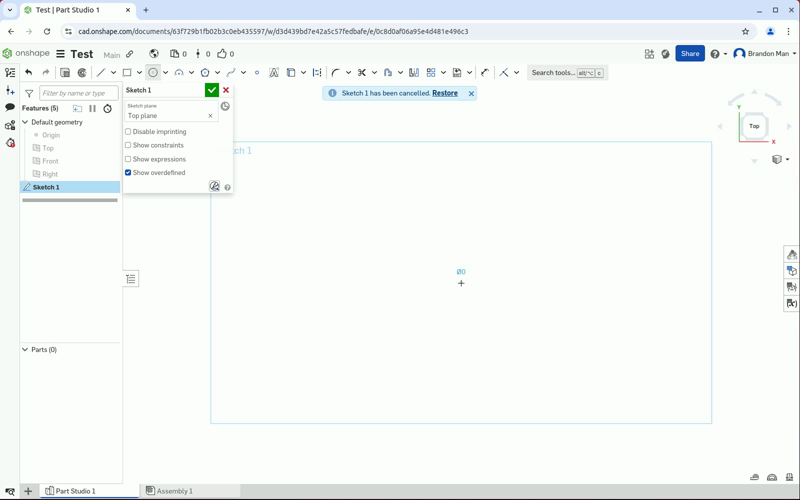
mouse_move(572, 282)
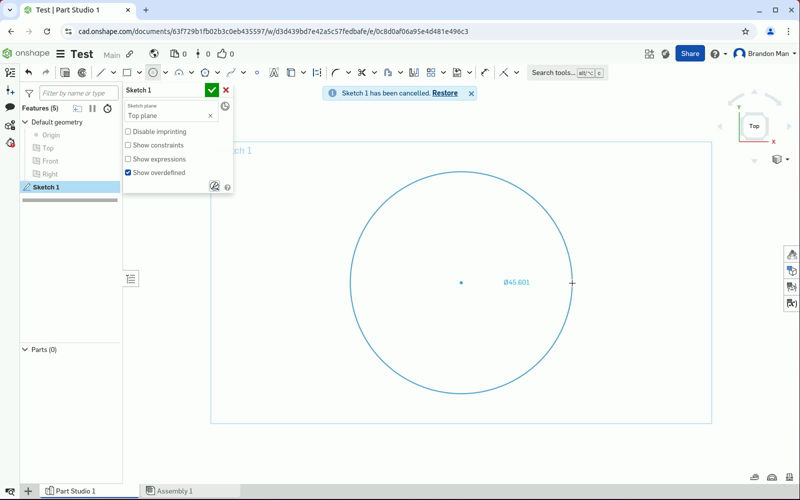
click(572, 282)
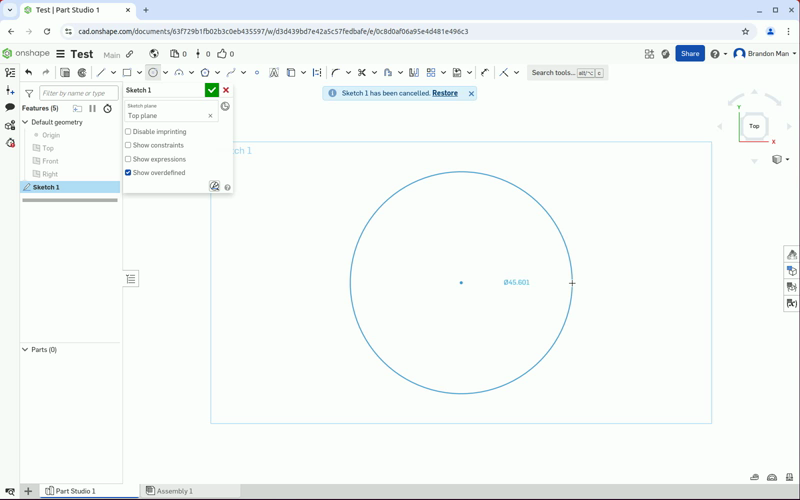
key(esc)
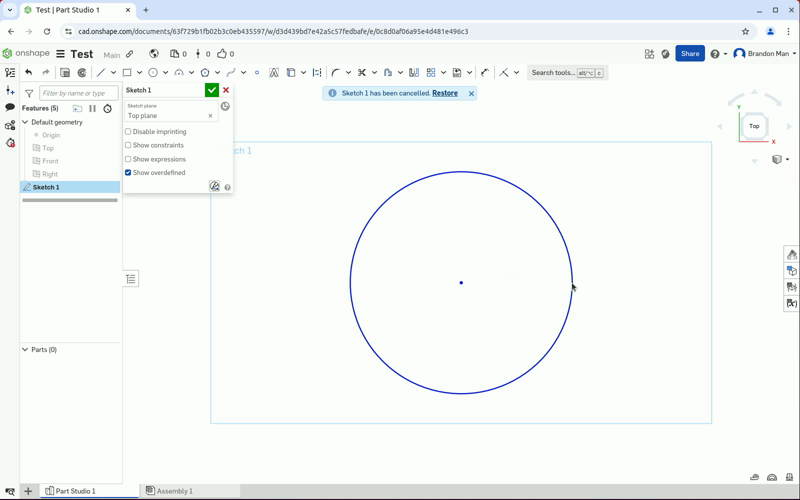
mouse_move(481, 317)
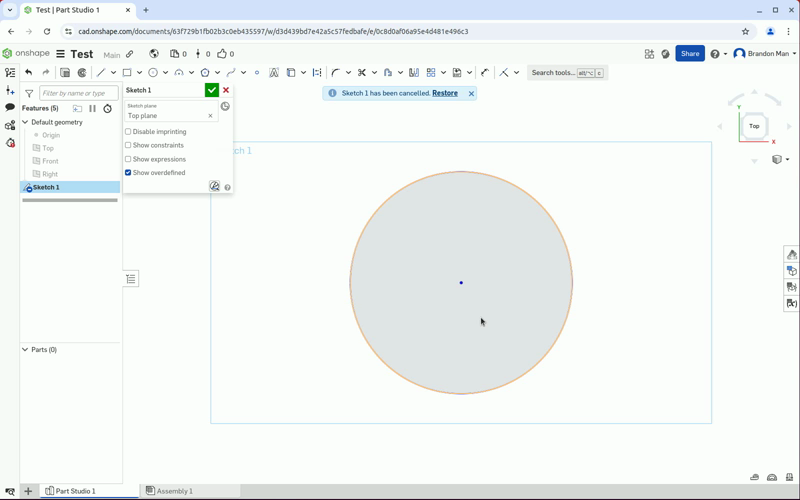
click(481, 317)
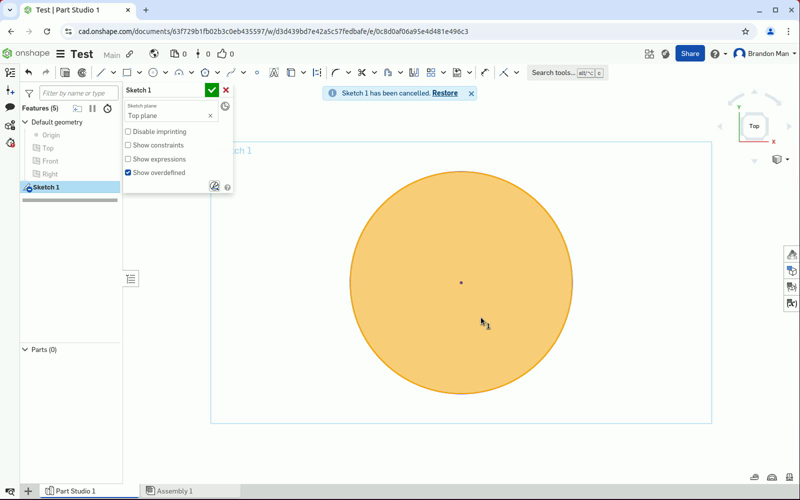
mouse_move(73, 352)
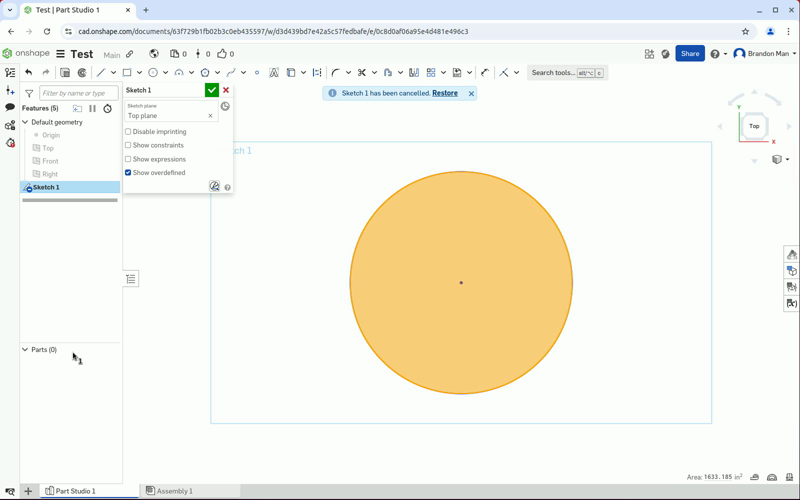
key(shift+y)
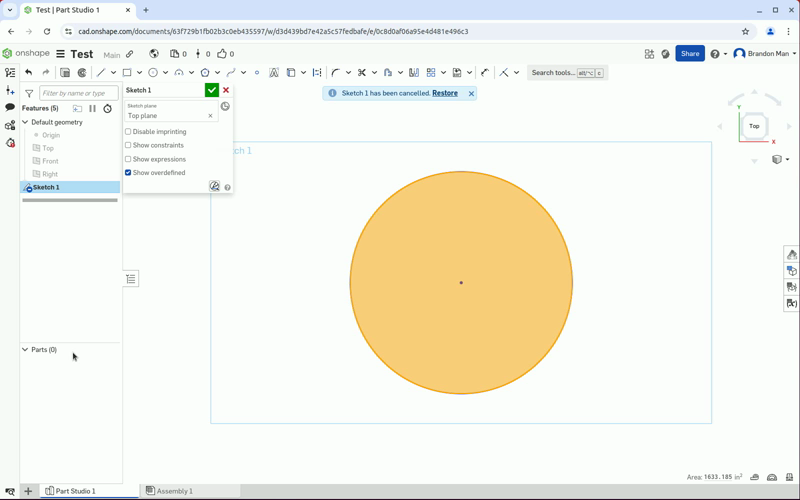
key(shift+e)
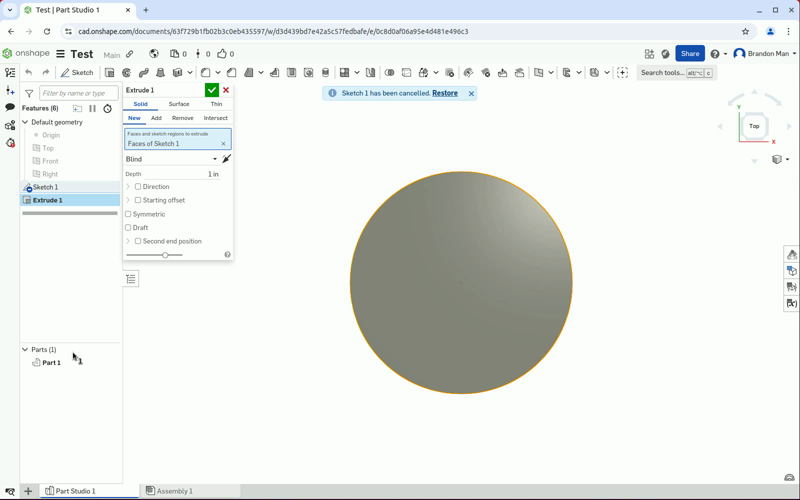
mouse_move(143, 106)
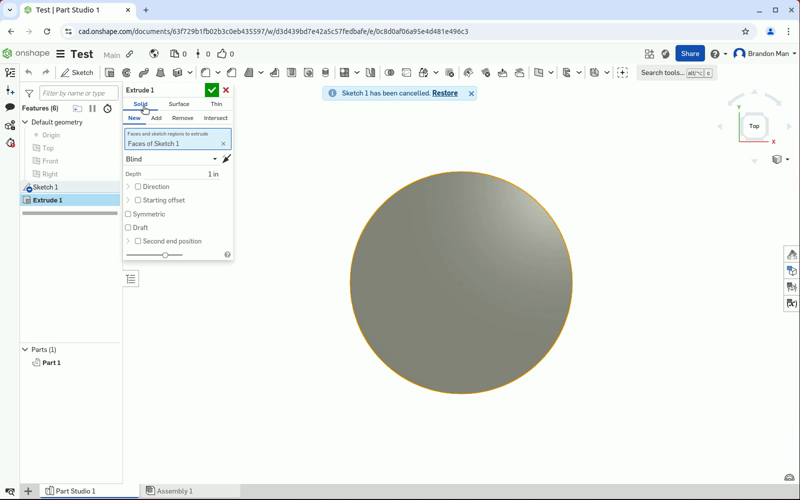
click(143, 106)
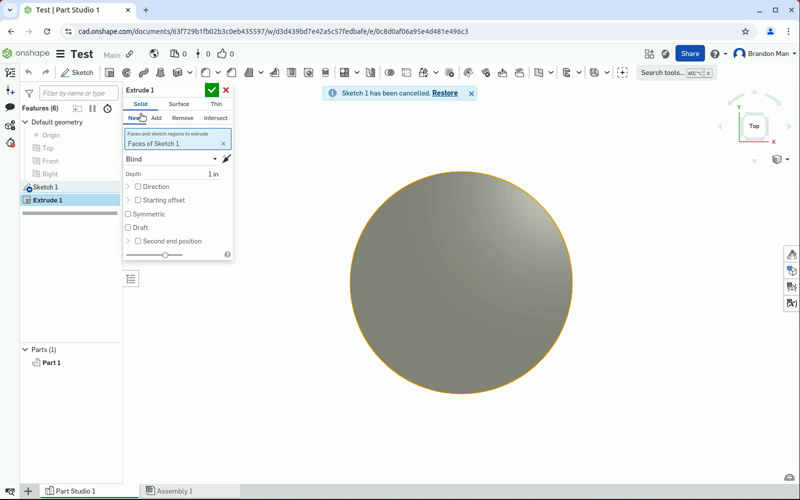
mouse_move(137, 120)
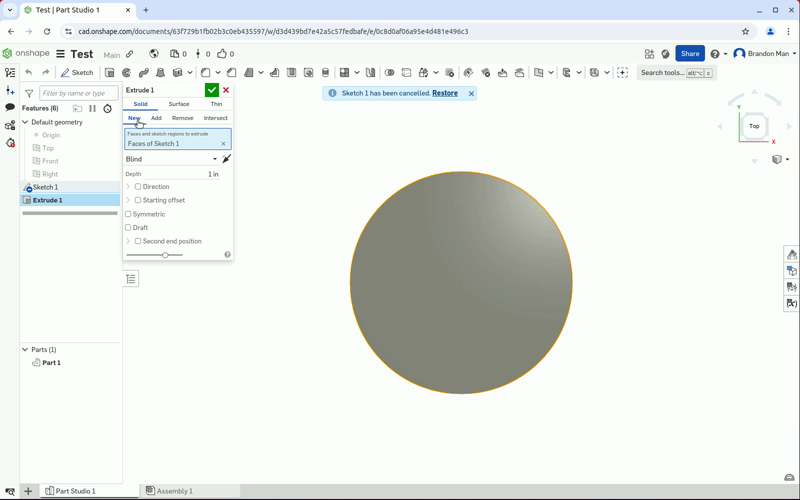
click(137, 120)
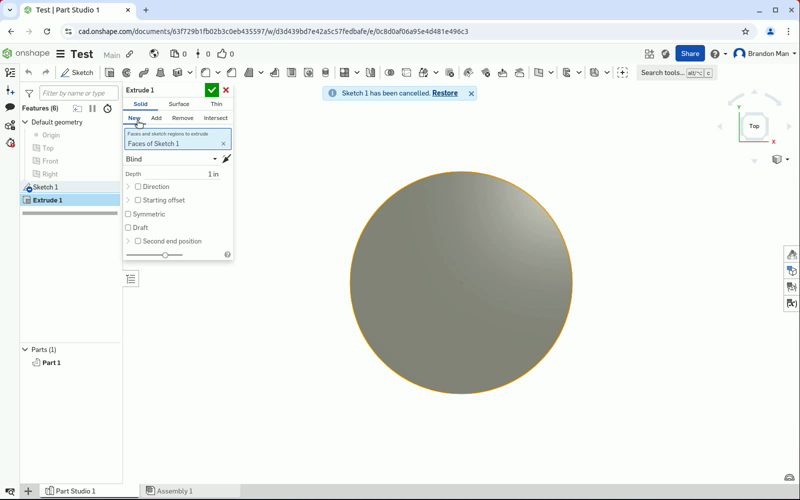
key(tab, 4)
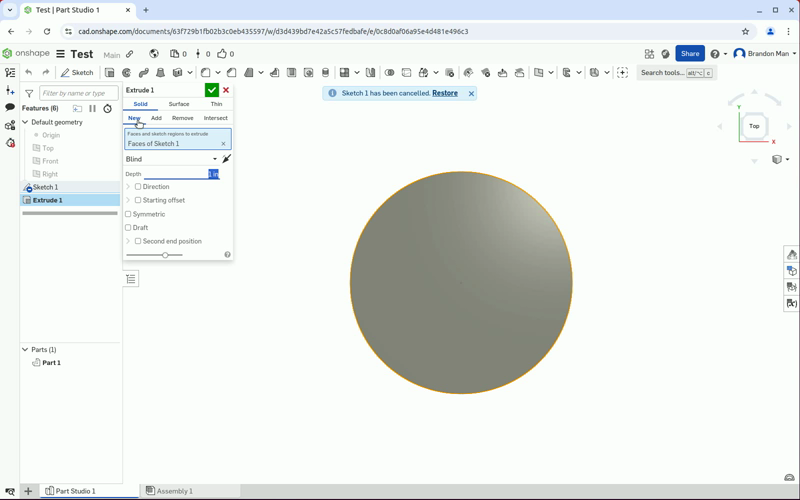
text(3.129)
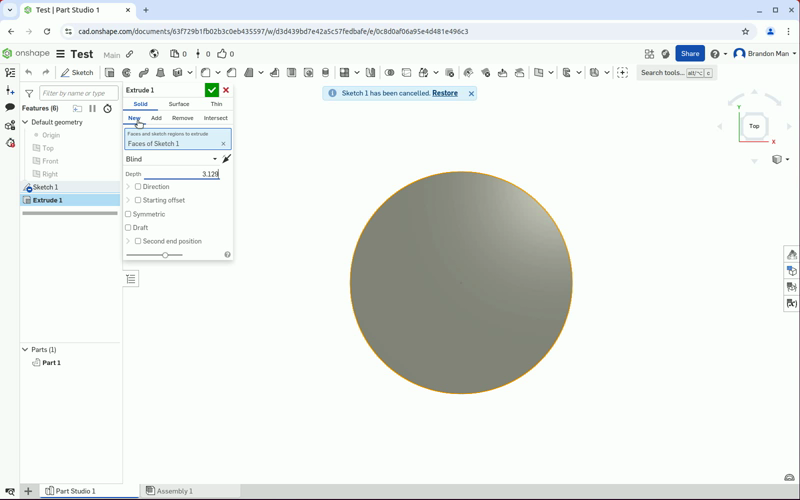
key(enter)
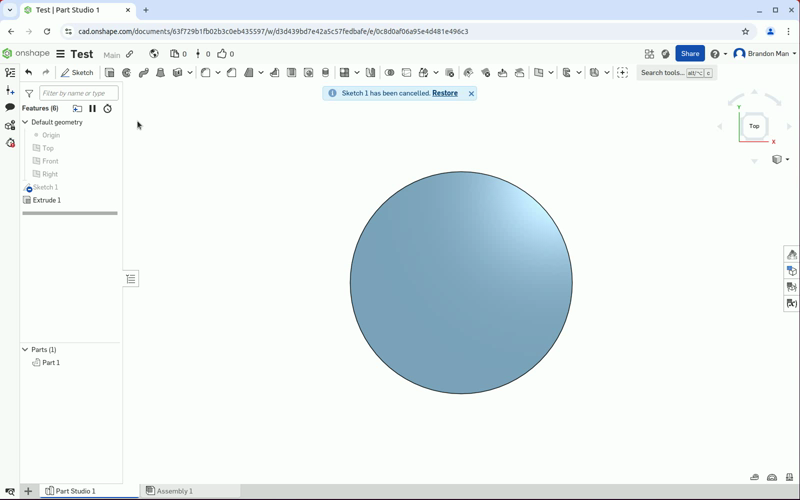
key(shift+h)
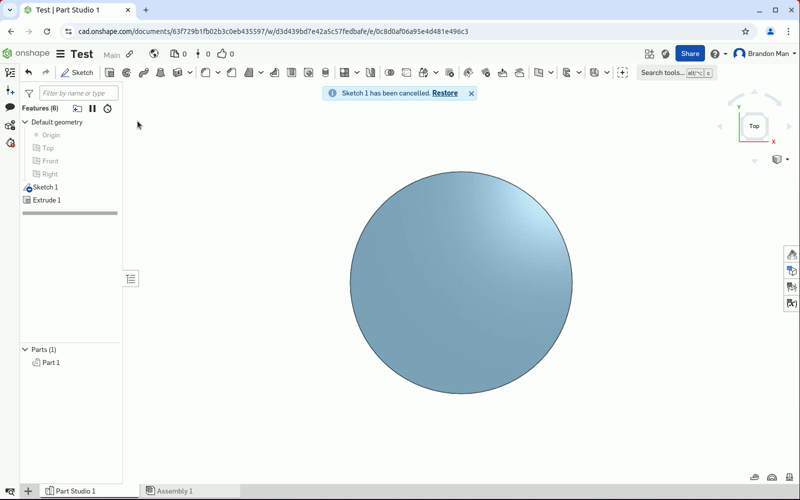
key(shift+h)
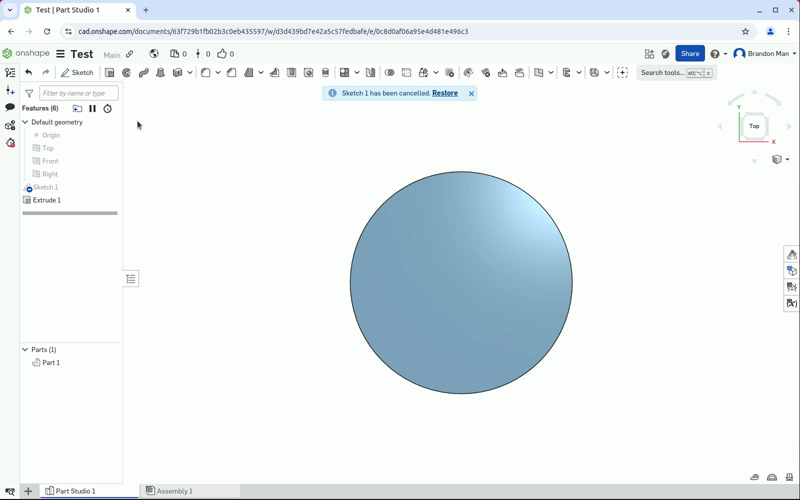
mouse_move(73, 189)
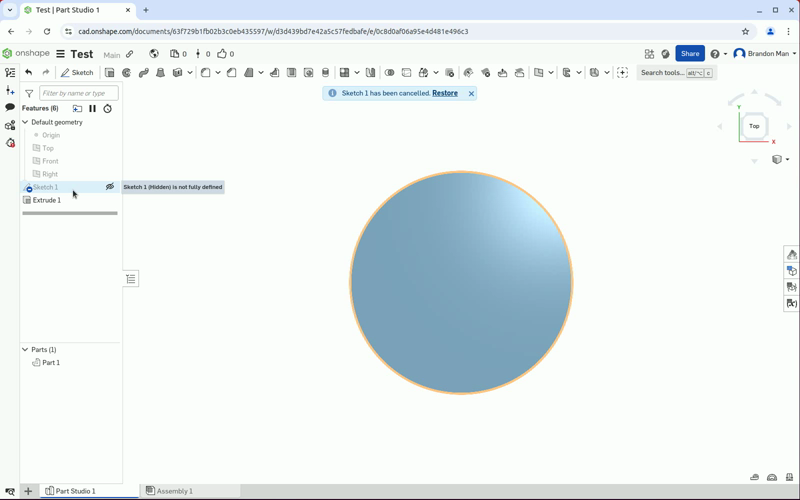
click(73, 189)
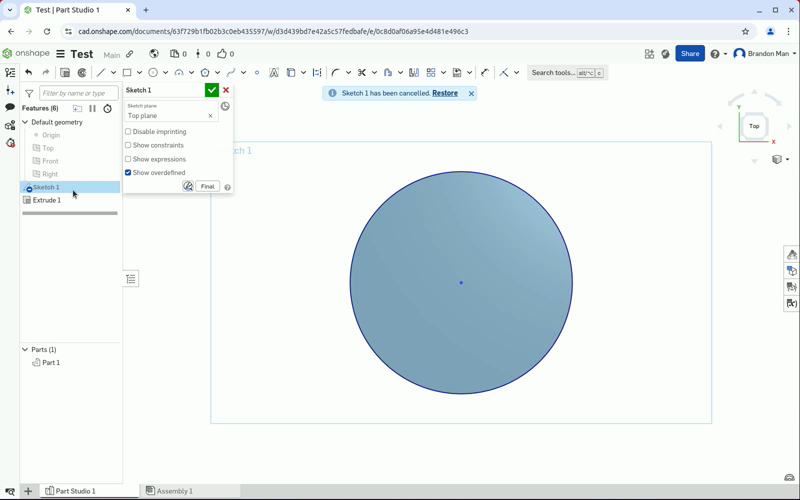
mouse_move(229, 92)
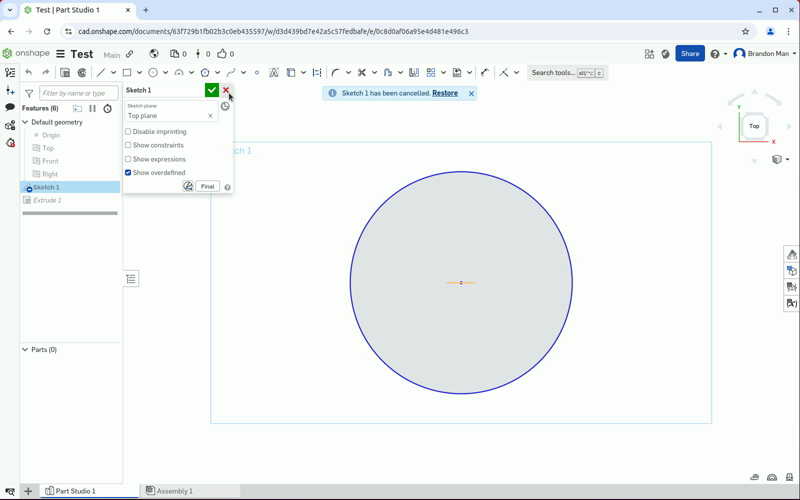
click(229, 92)
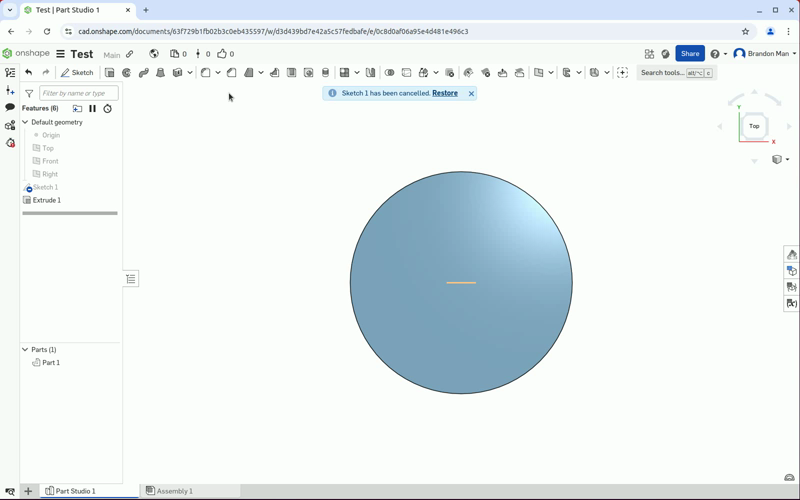
mouse_move(541, 75)
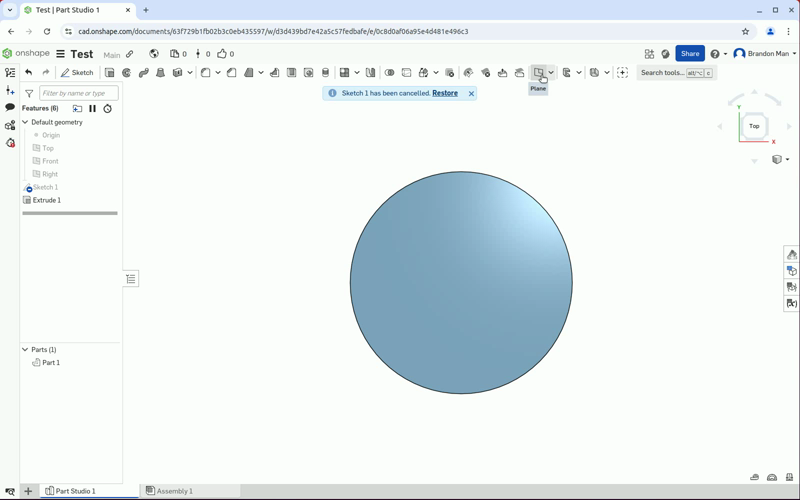
click(541, 75)
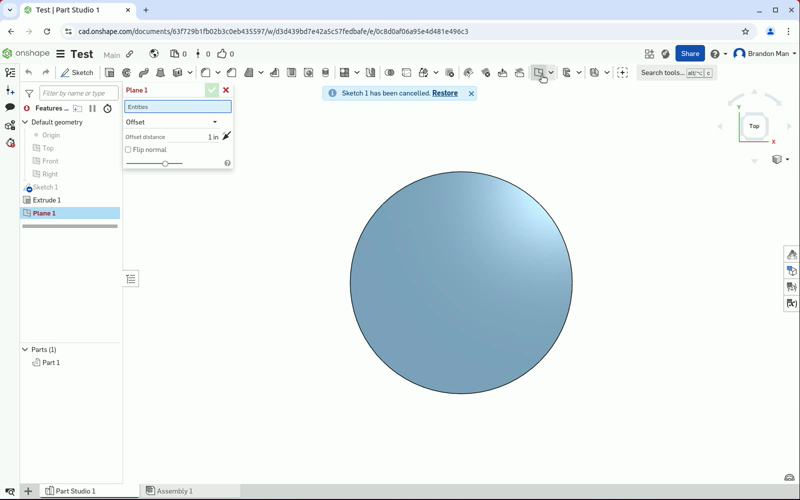
mouse_move(73, 150)
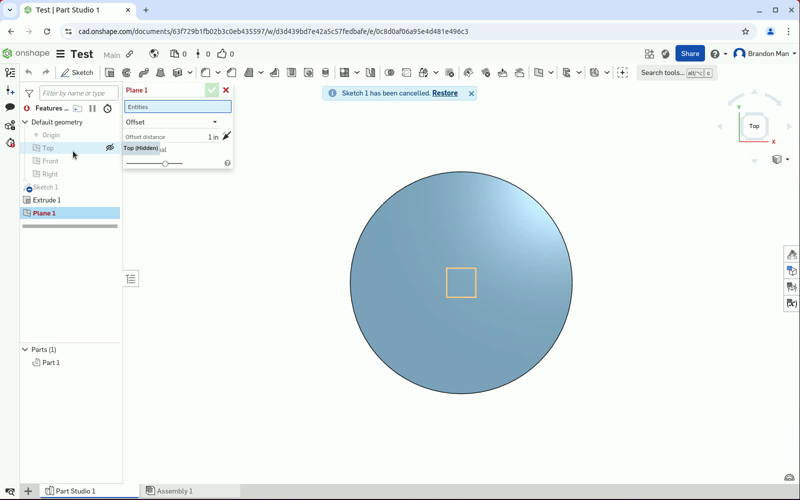
click(73, 150)
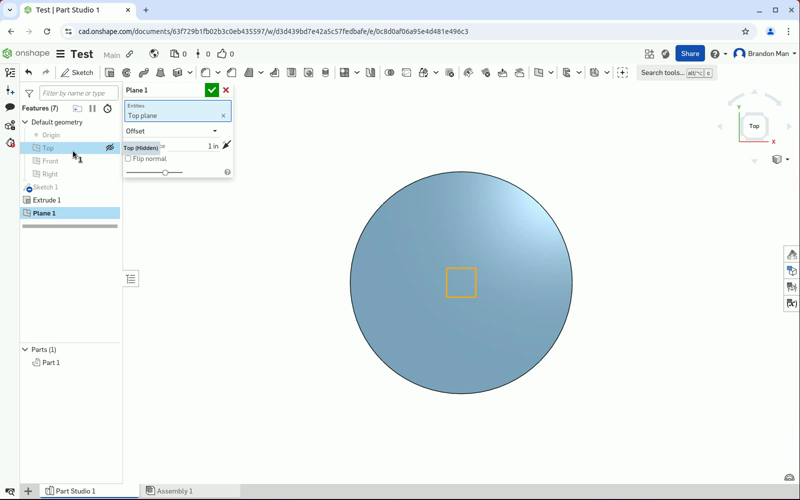
key(tab, 2)
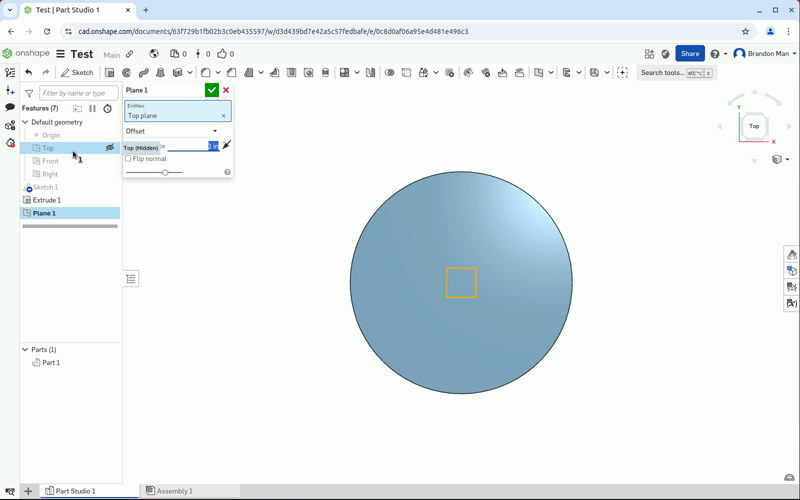
text(3.143)
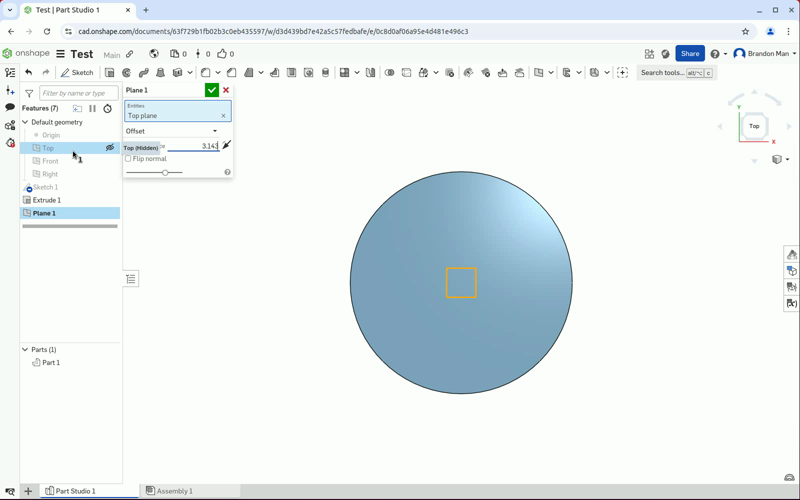
key(enter, 2)
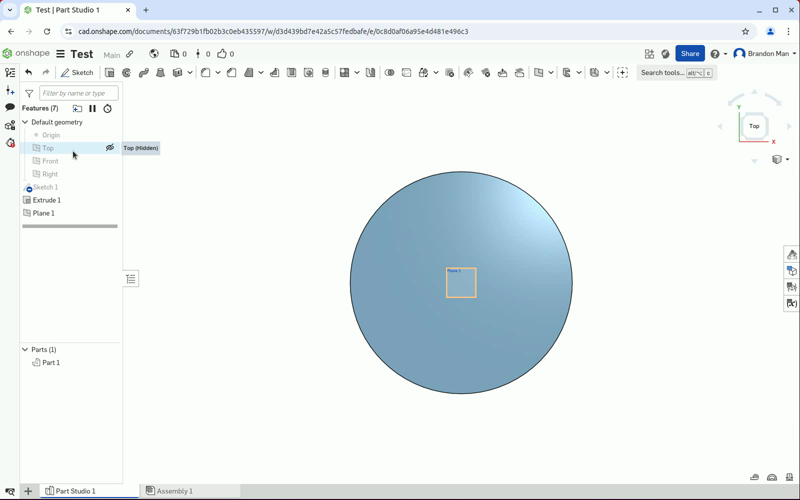
key(shift+s)
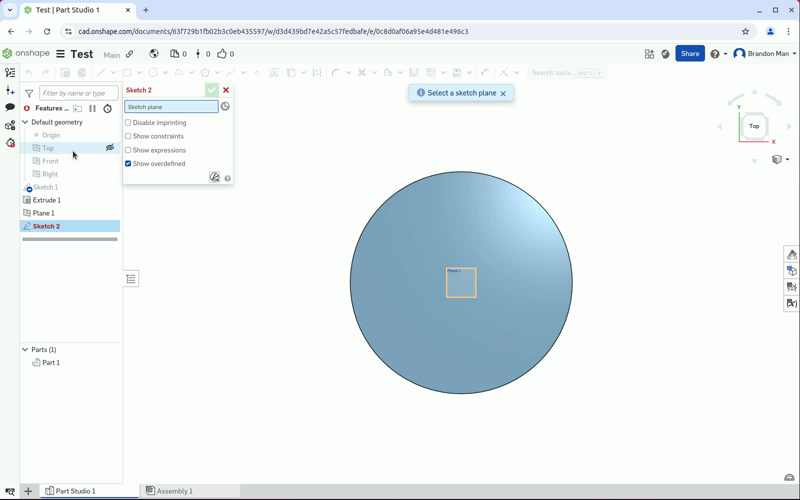
mouse_move(73, 215)
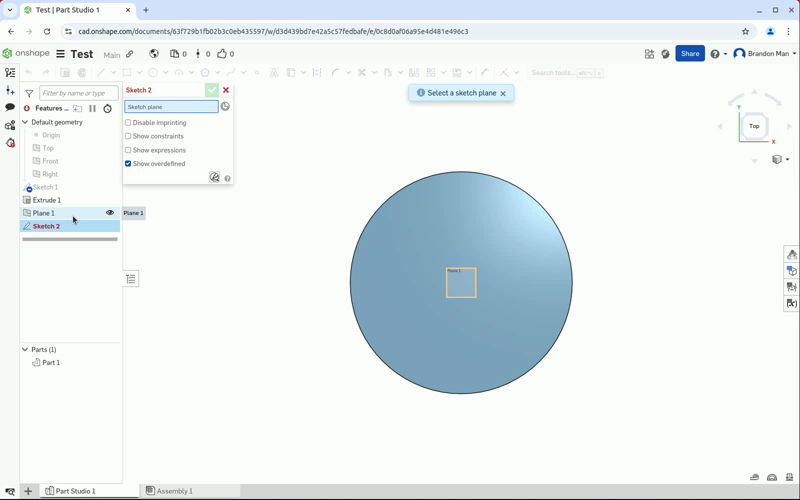
click(73, 215)
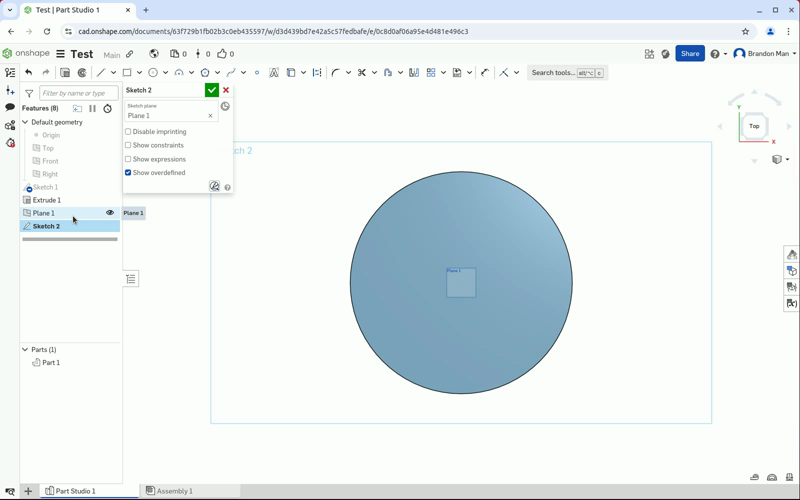
mouse_move(73, 352)
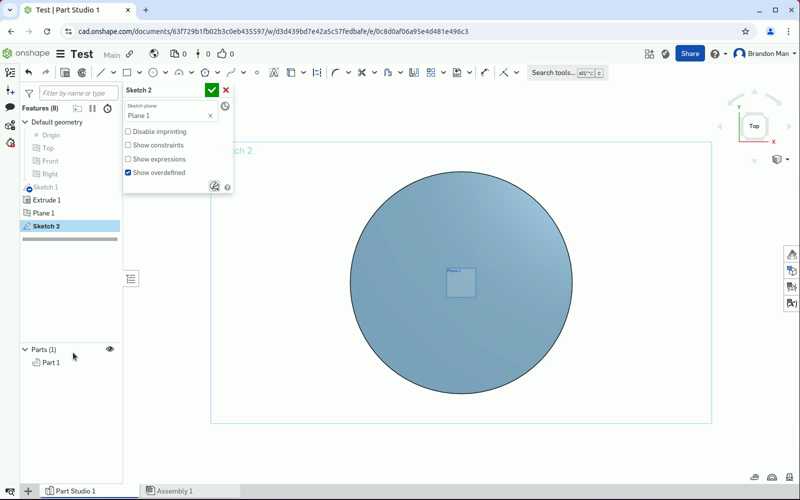
key(y)
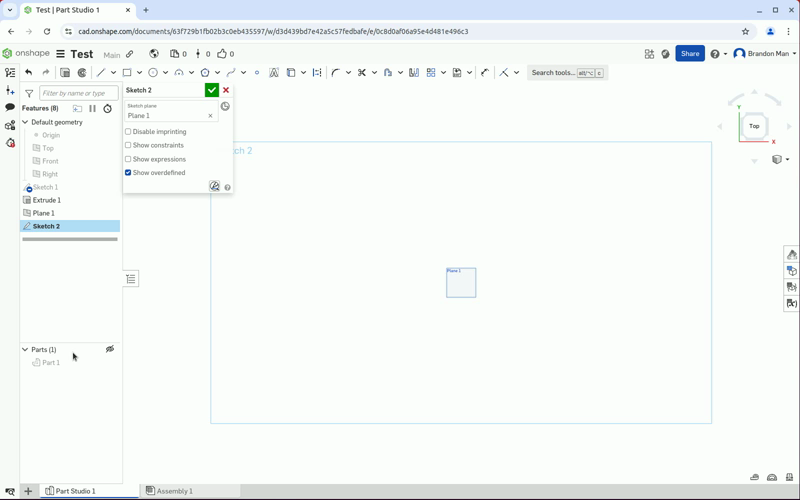
key(c)
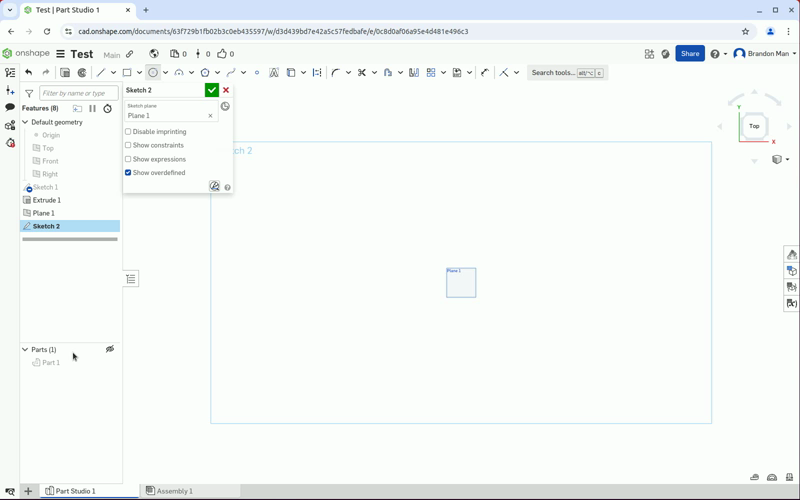
key_down(shift)
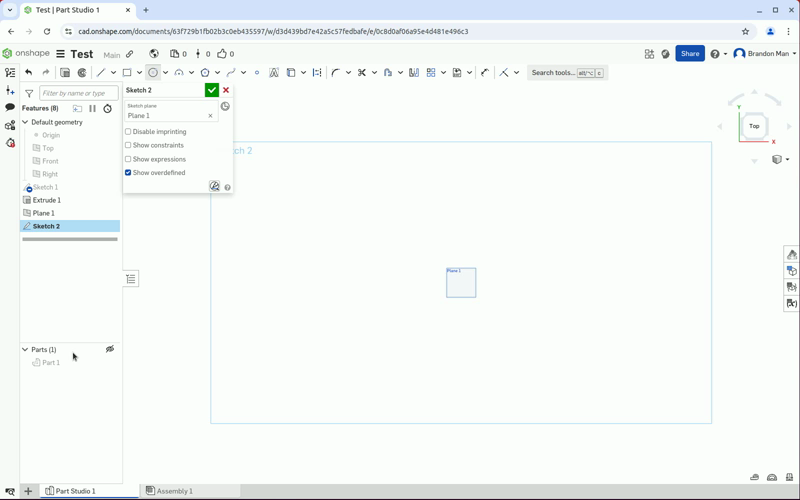
mouse_move(461, 282)
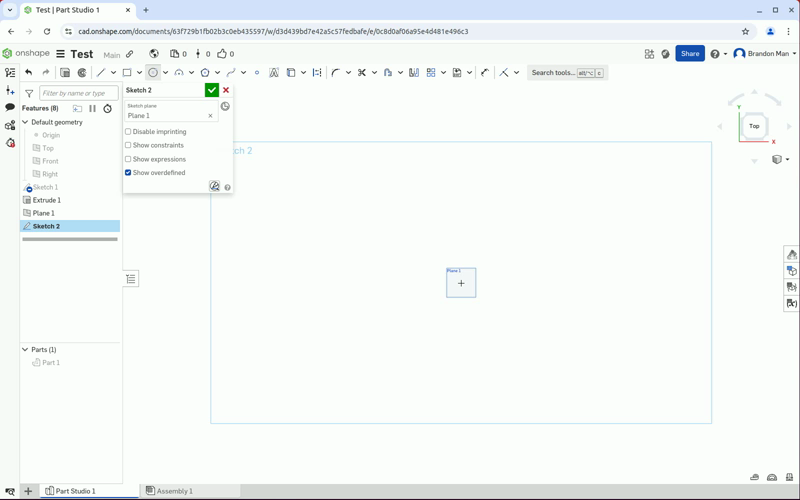
click(461, 282)
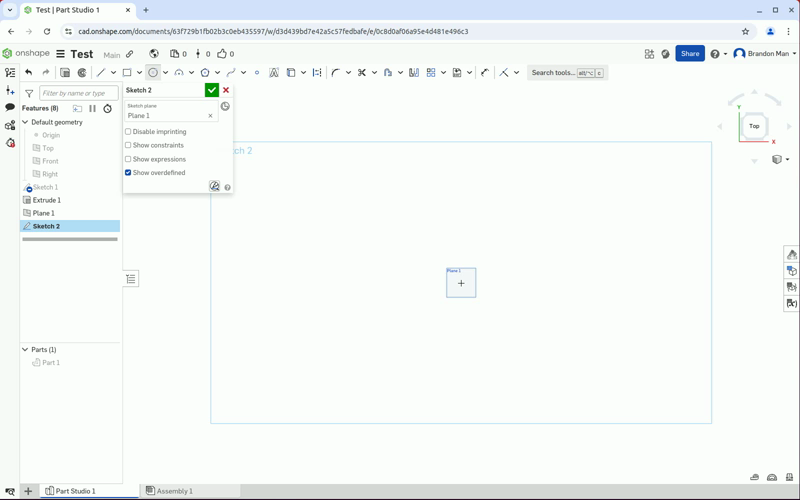
key_up(shift)
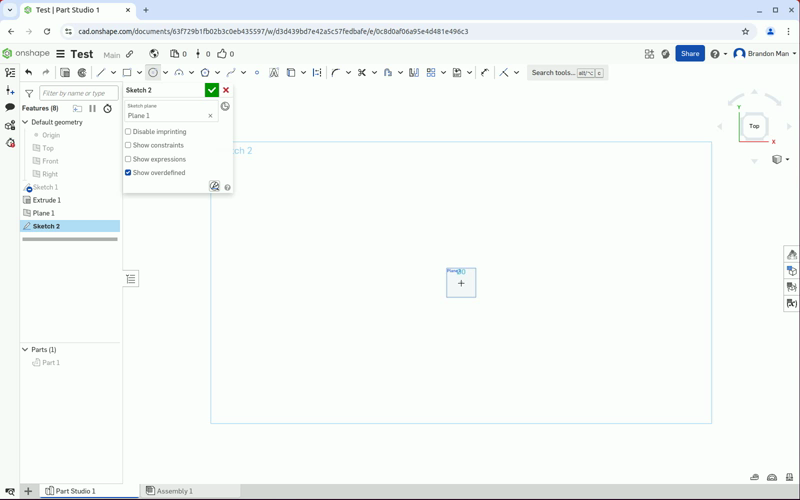
mouse_move(561, 282)
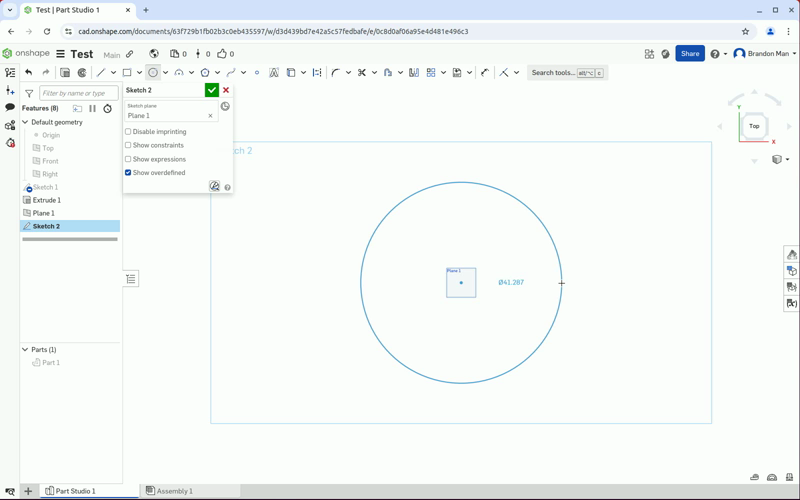
click(561, 282)
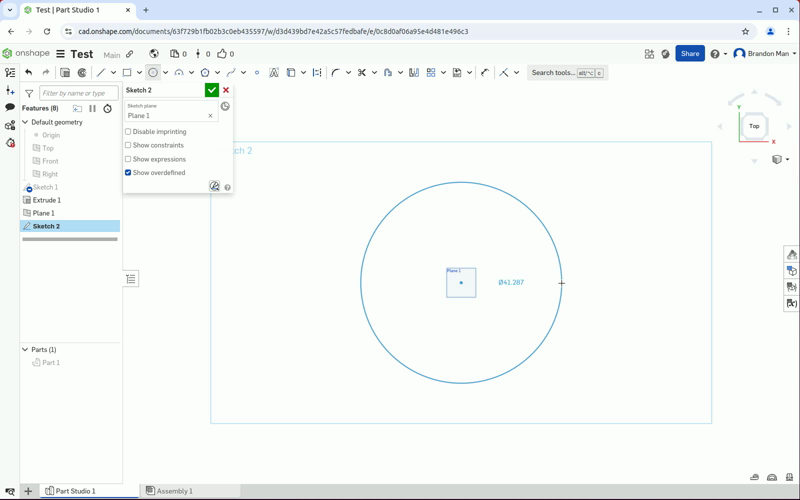
key(esc)
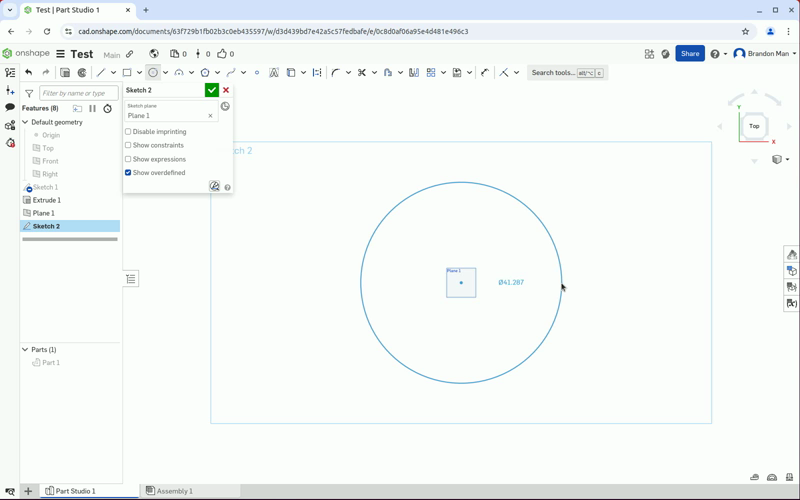
mouse_move(476, 212)
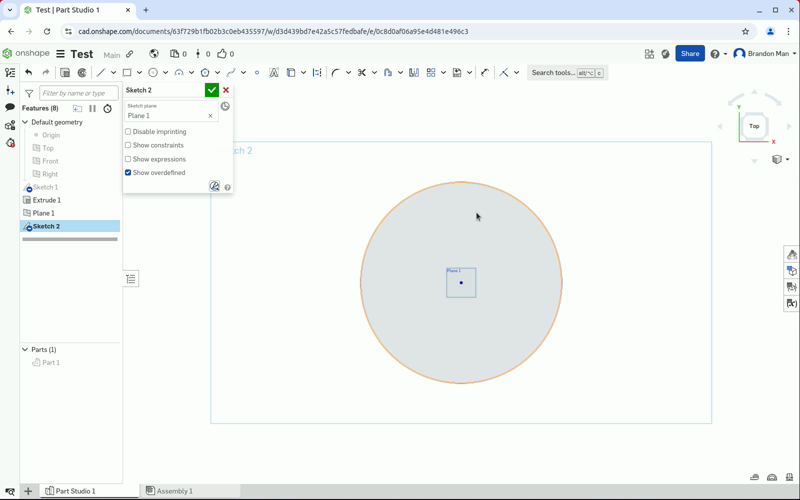
click(476, 212)
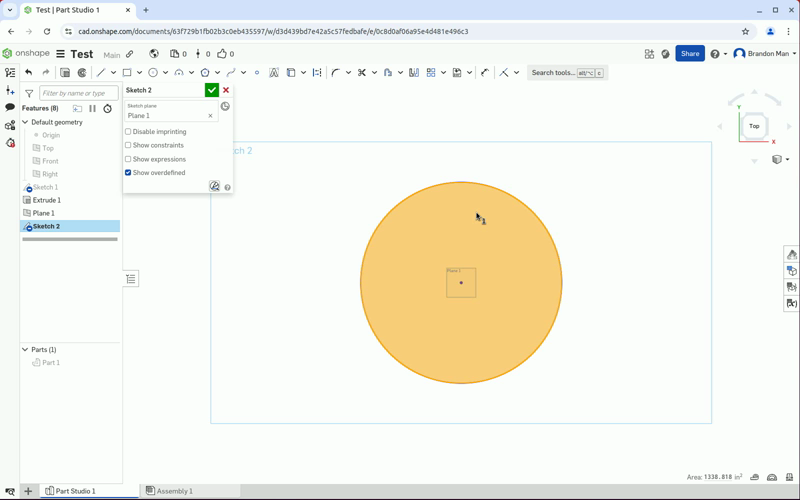
mouse_move(73, 352)
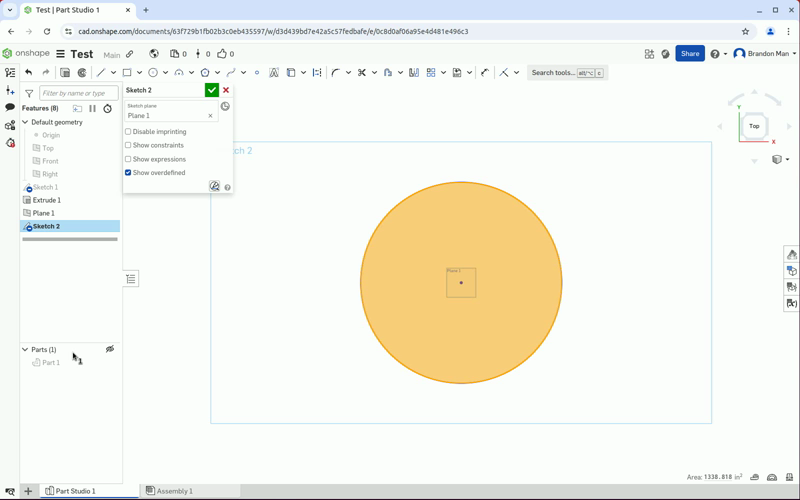
key(shift+y)
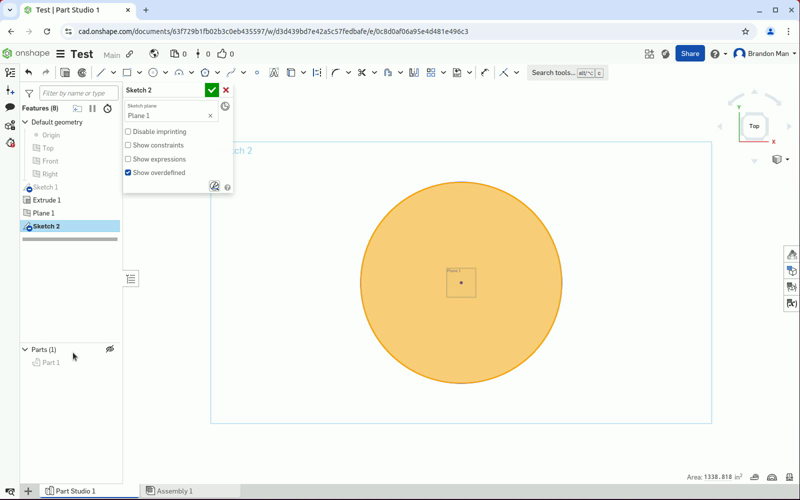
key(shift+e)
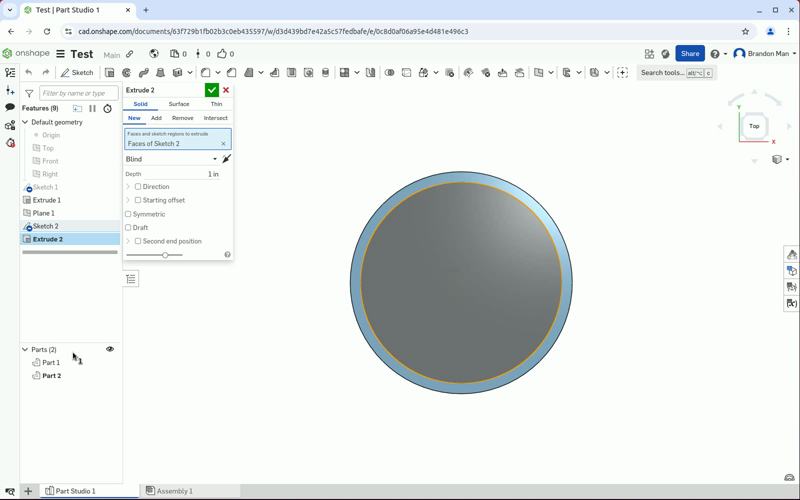
mouse_move(143, 106)
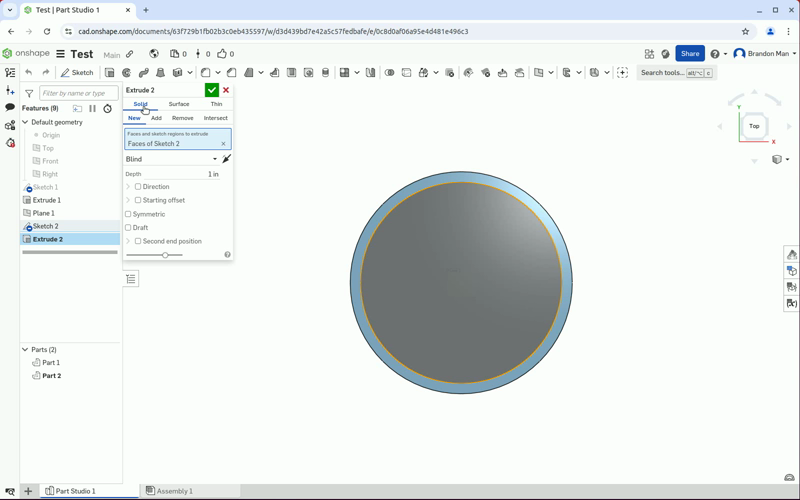
click(143, 106)
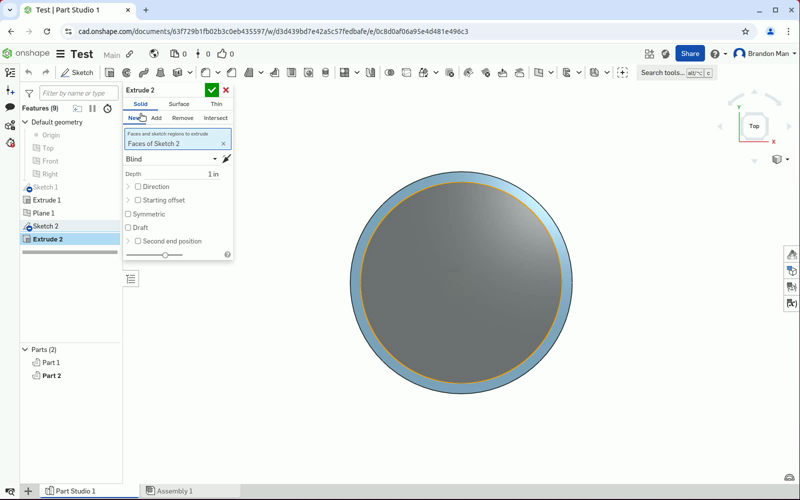
mouse_move(137, 120)
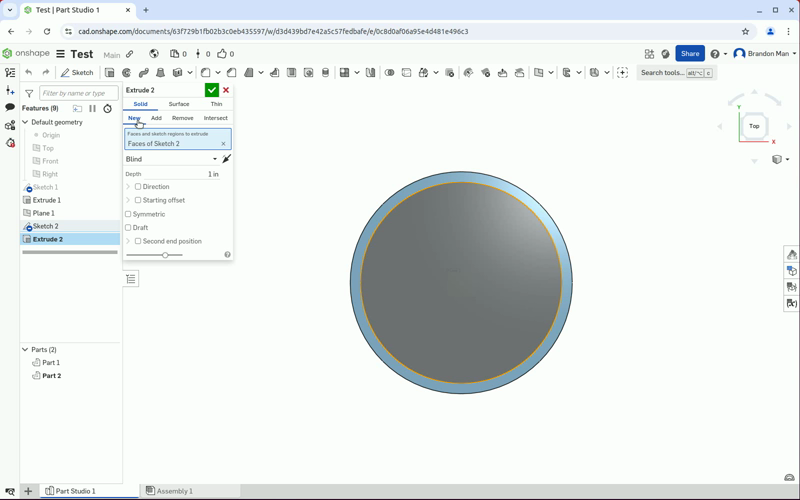
click(137, 120)
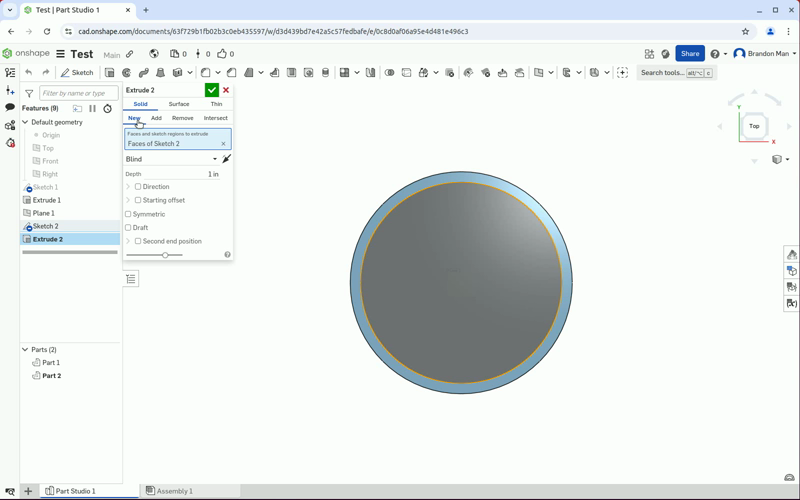
key(tab, 4)
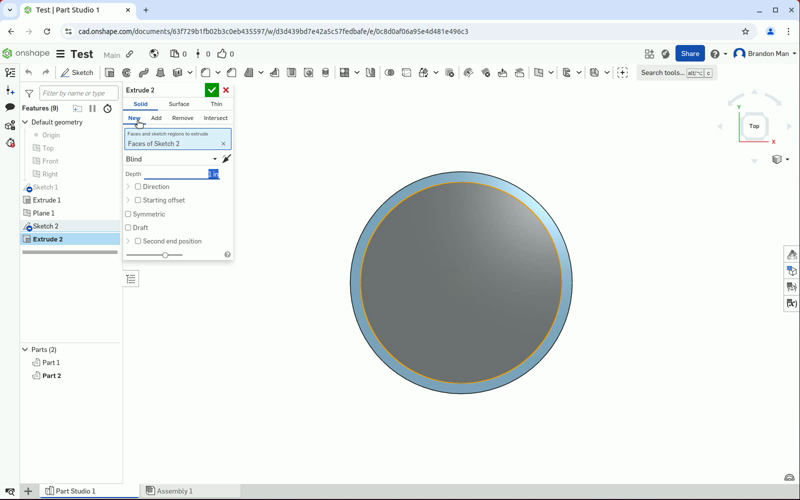
text(3.129)
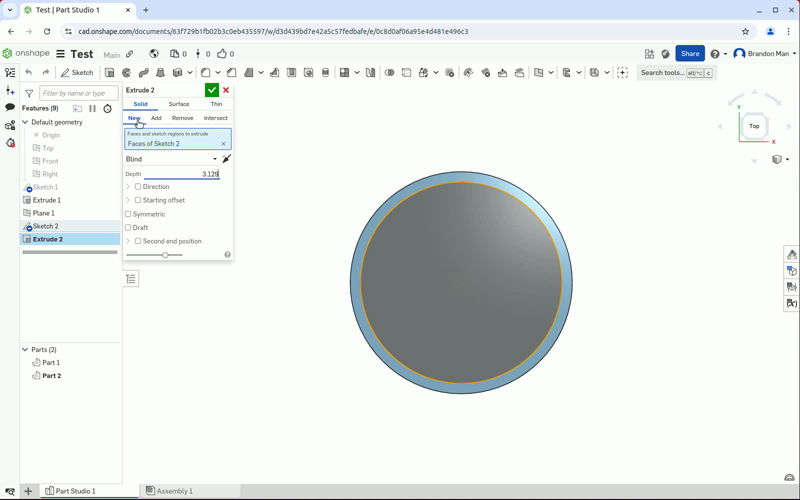
key(enter)
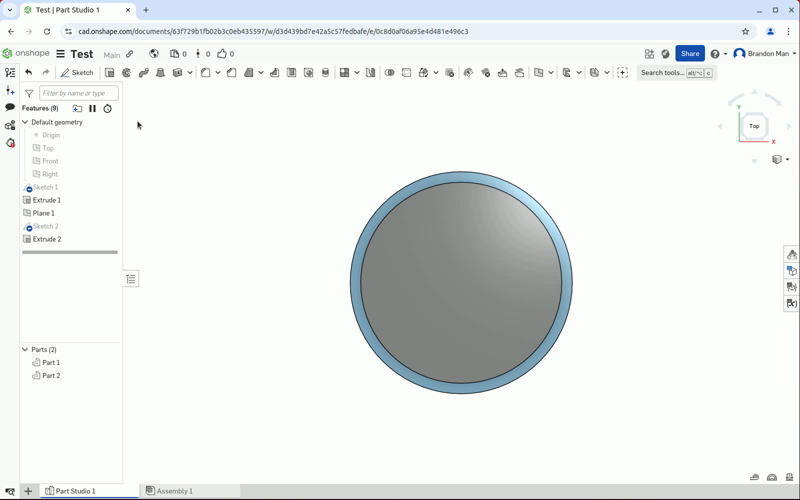
key(shift+h)
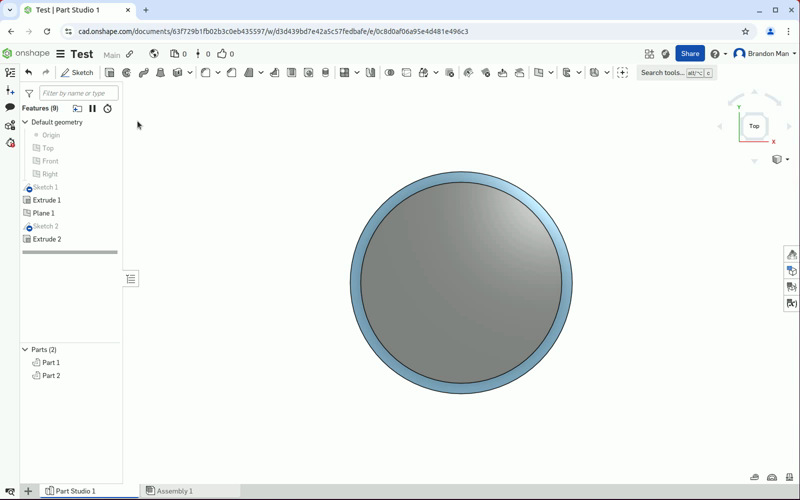
key(shift+h)
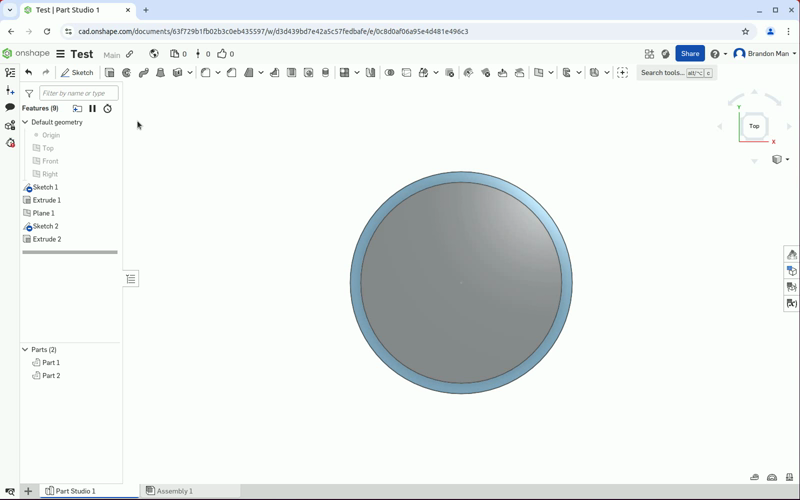
key(shift+7)
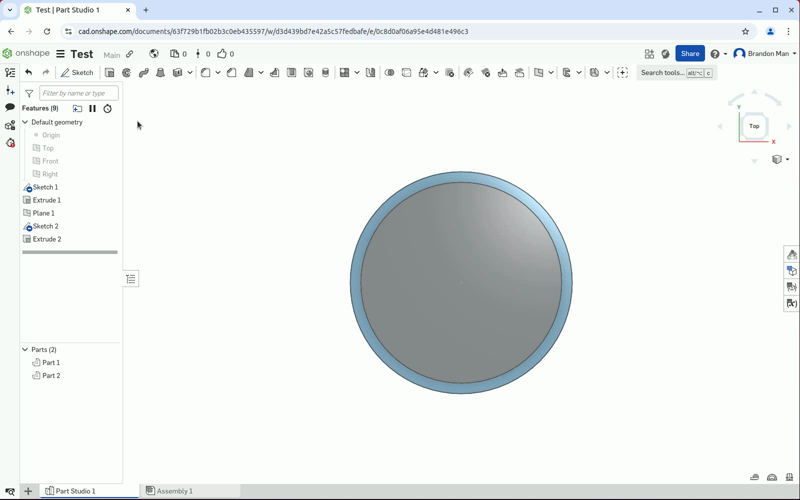
key(up, 3)
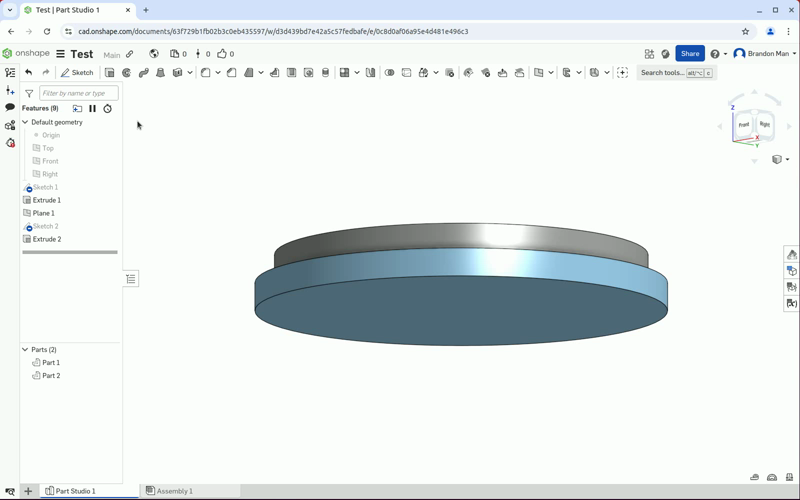
key(left, 3)
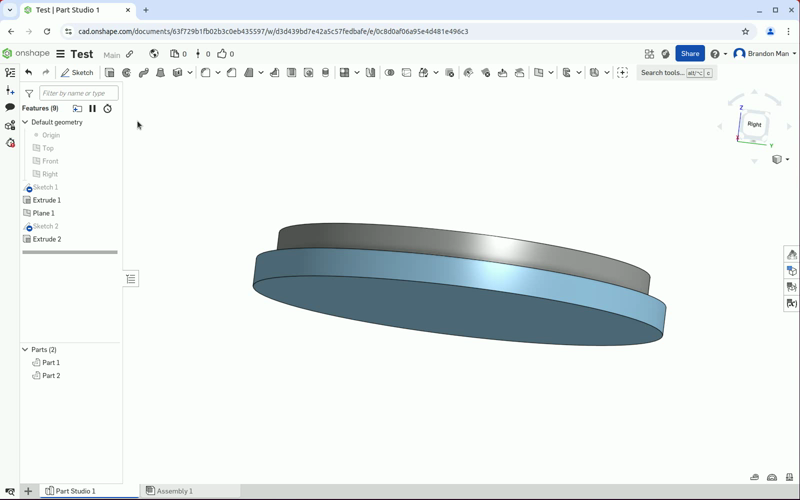
key(right, 3)
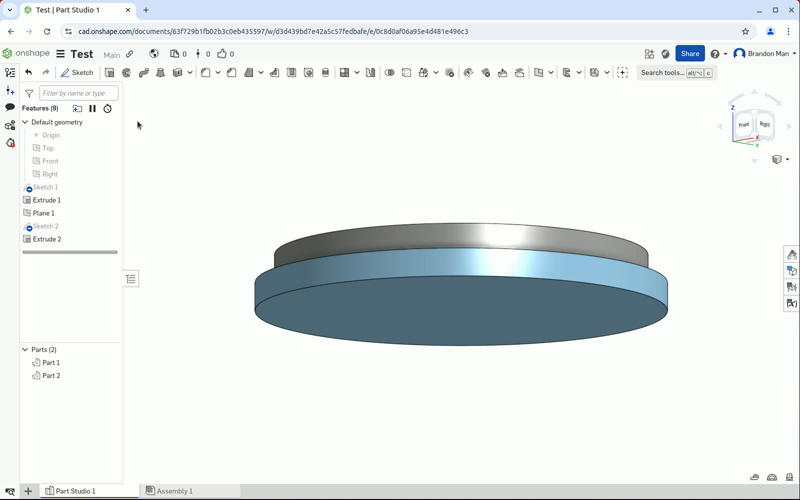
key(down, 3)
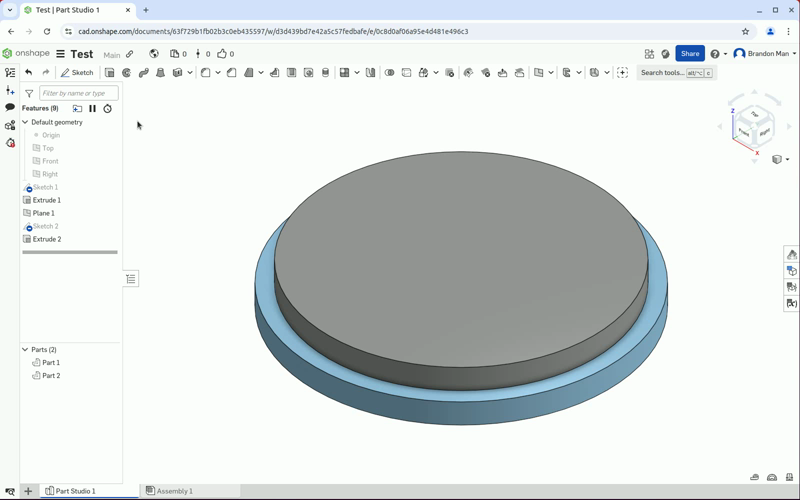
mouse_move(73, 189)
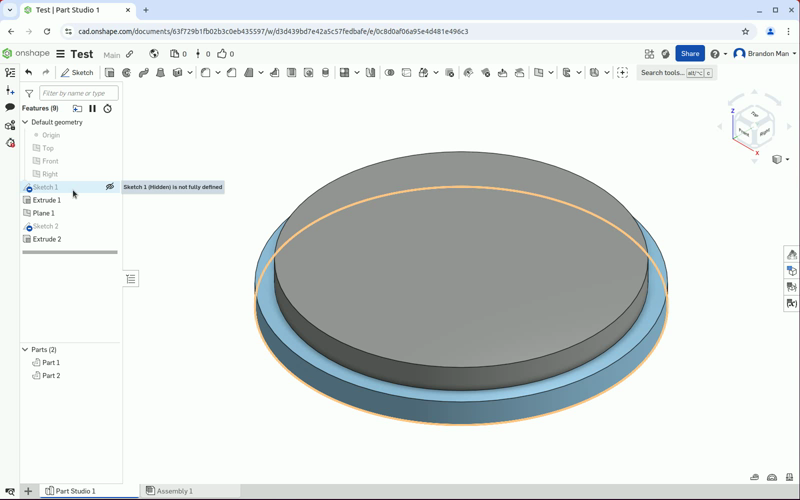
click(73, 189)